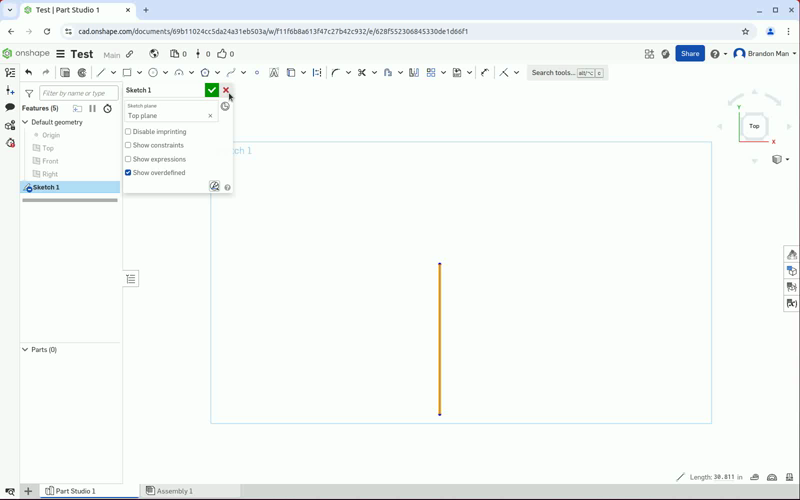
key(shift+h)
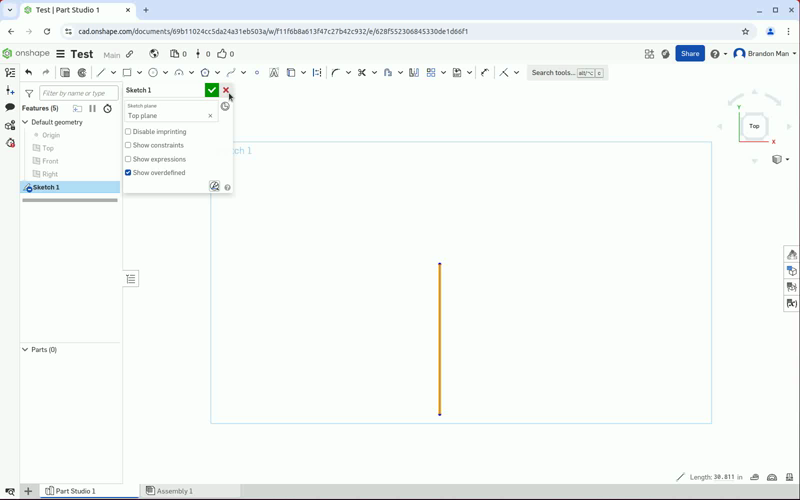
key(shift+s)
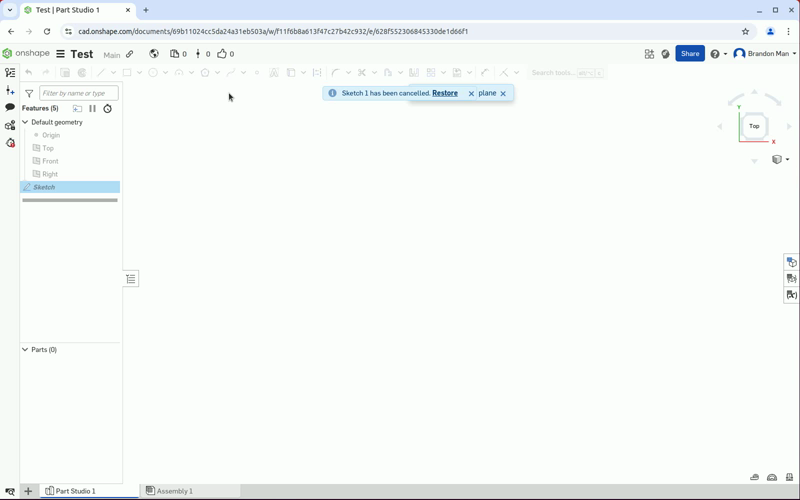
mouse_move(73, 150)
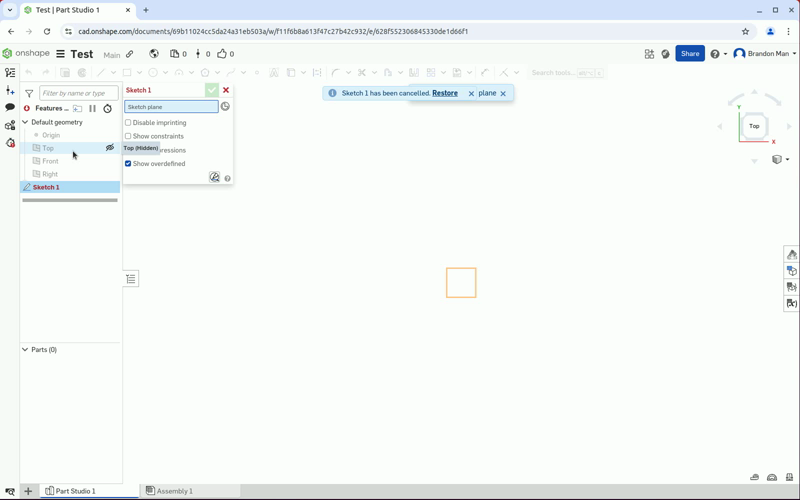
click(73, 150)
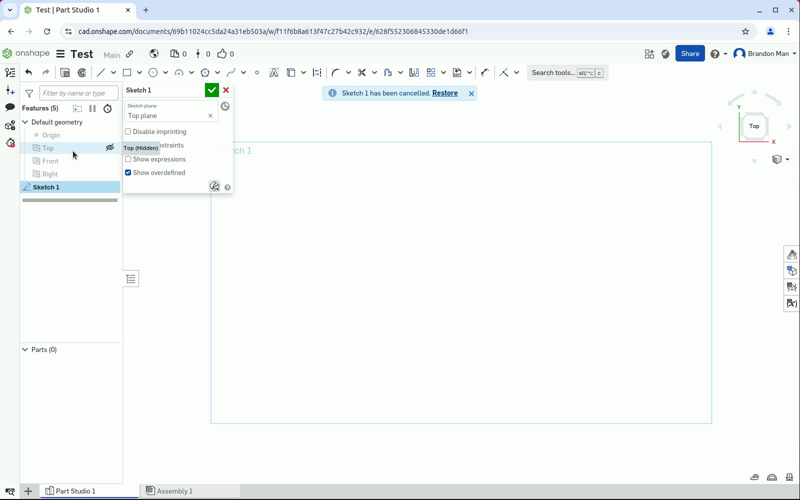
mouse_move(73, 352)
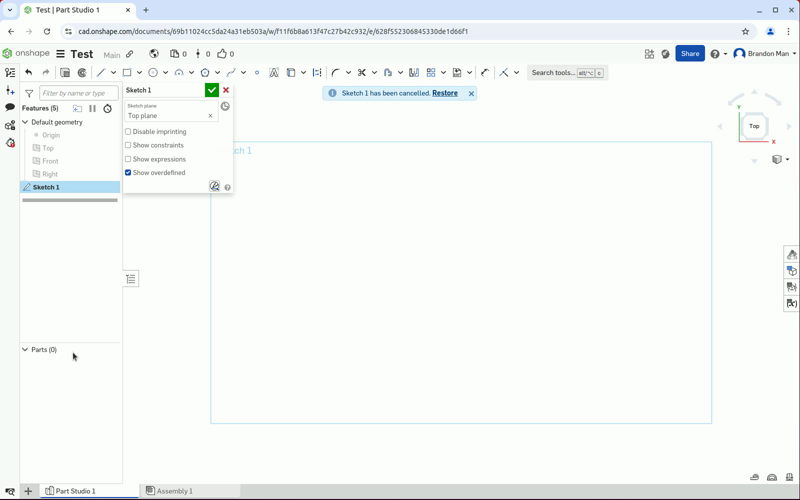
key(y)
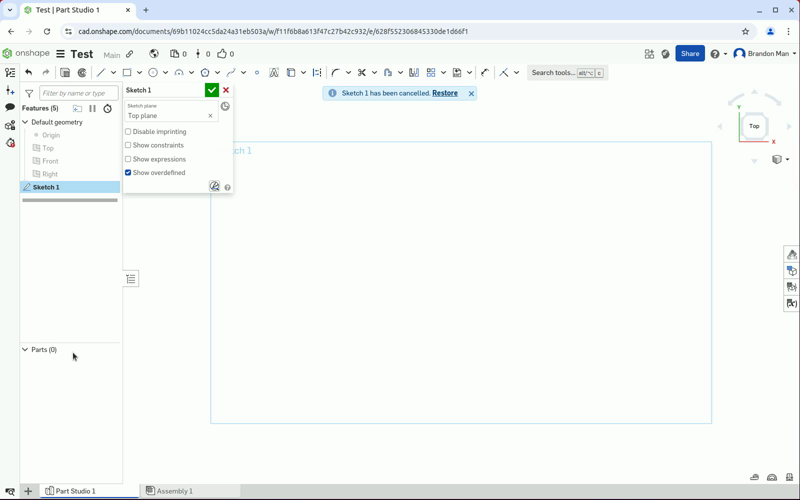
key(c)
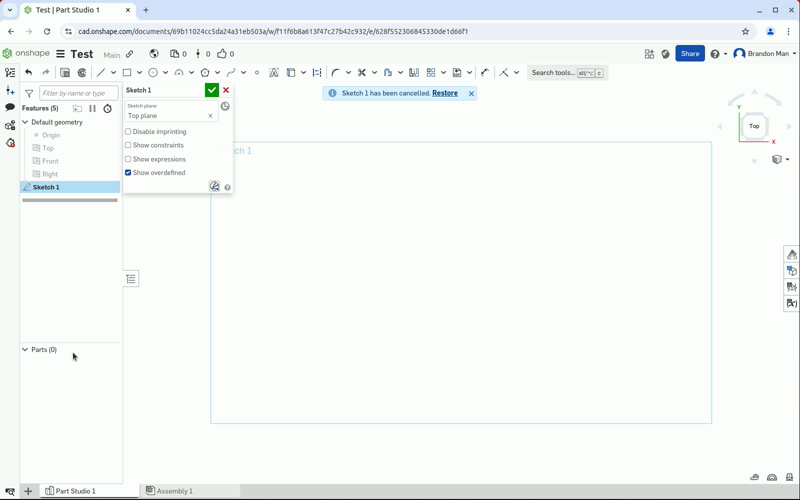
key_down(shift)
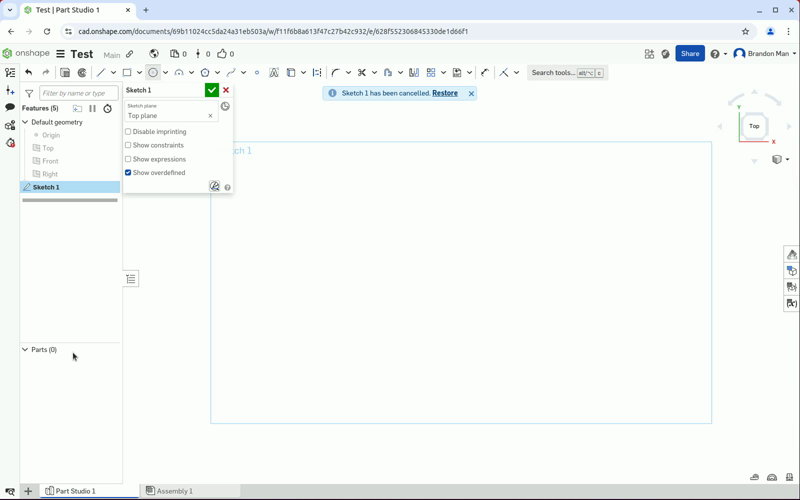
mouse_move(461, 282)
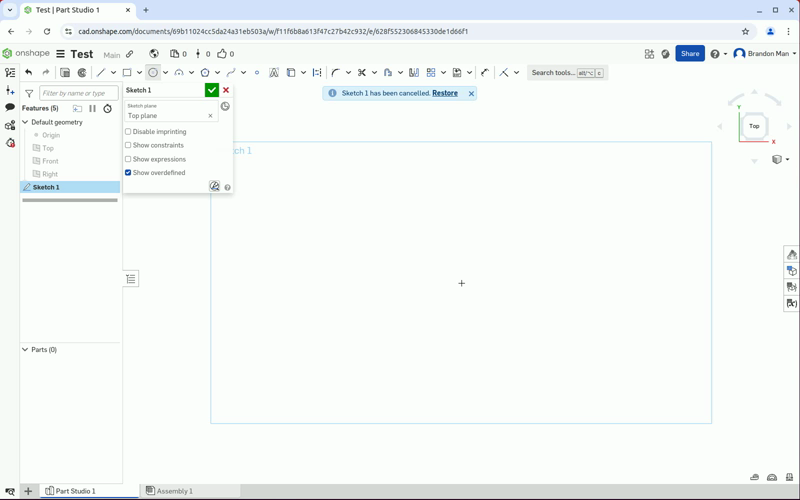
click(461, 282)
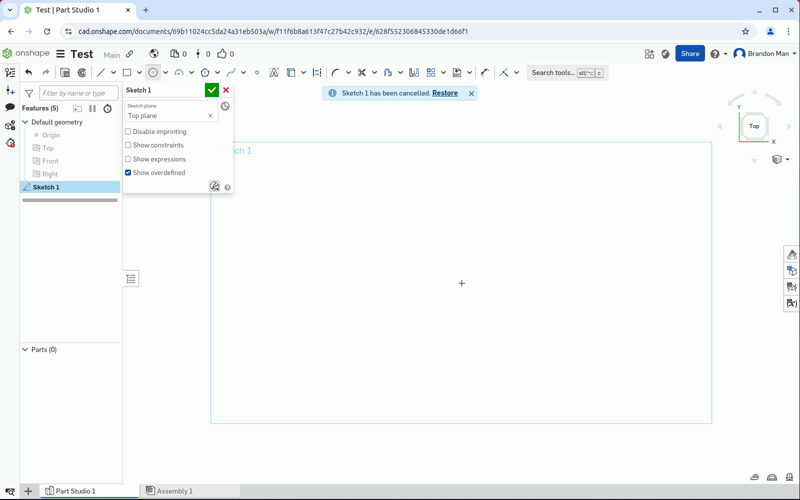
key_up(shift)
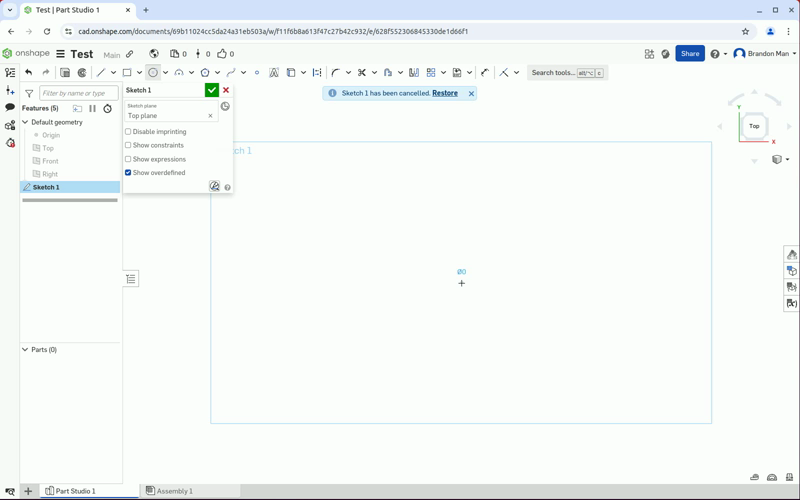
mouse_move(497, 282)
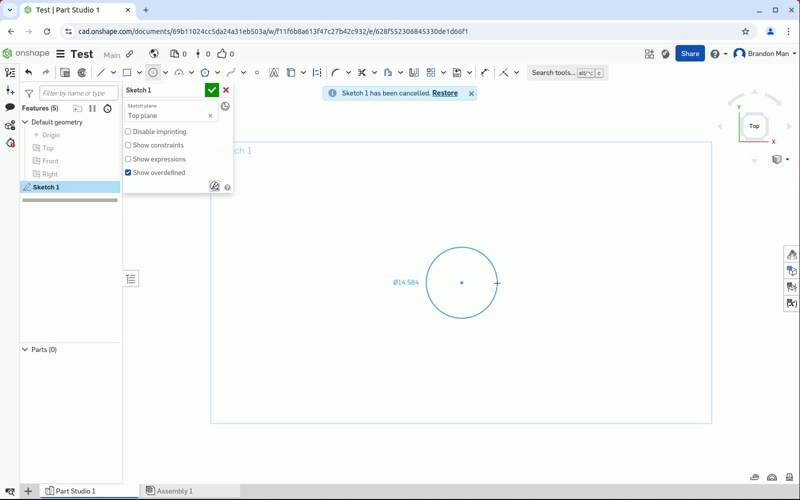
click(497, 282)
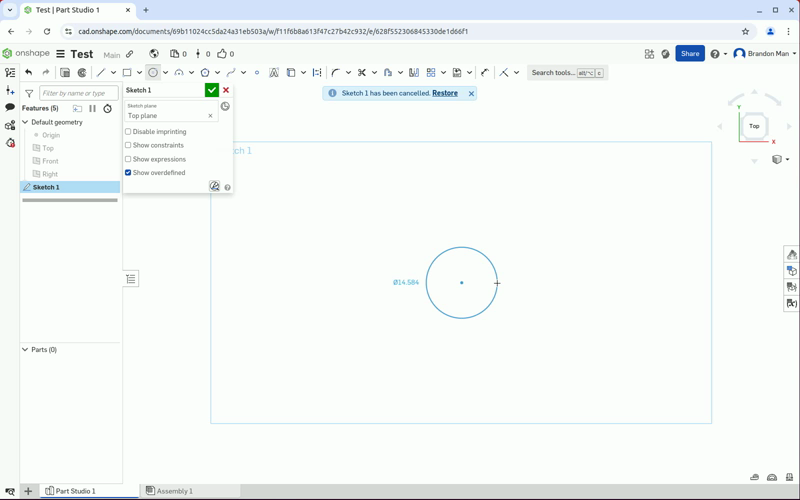
key(esc)
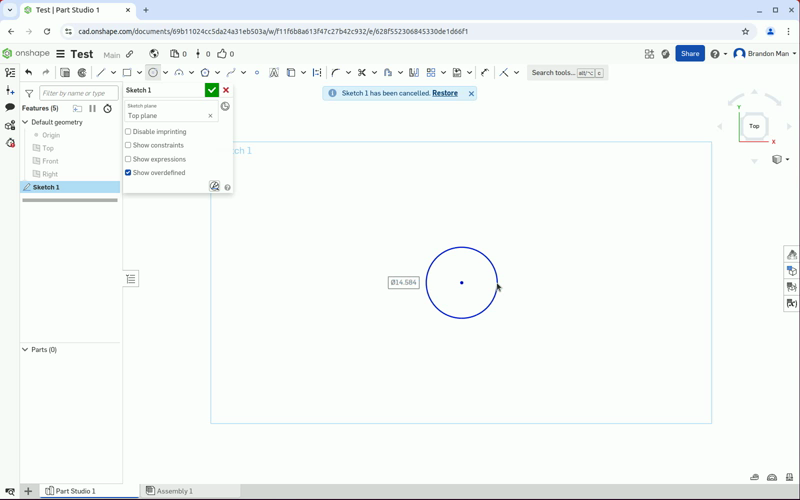
mouse_move(454, 251)
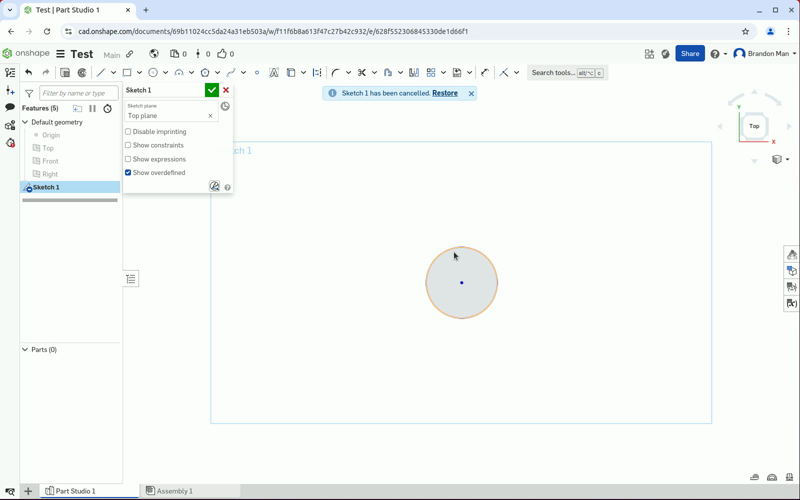
click(454, 251)
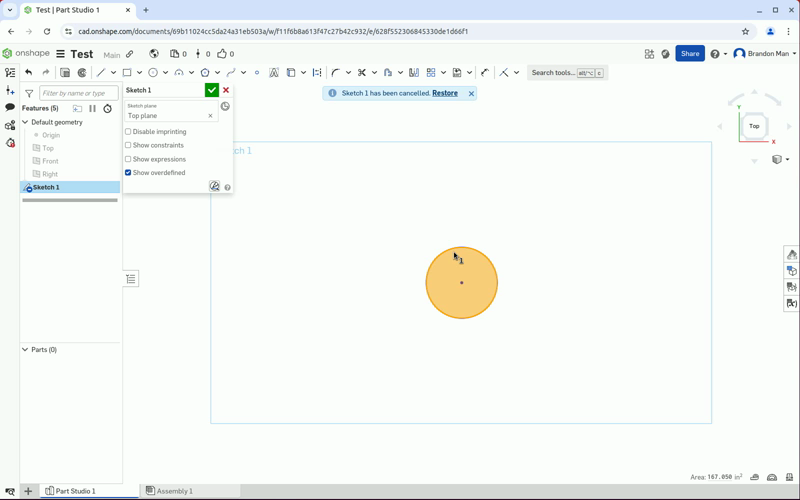
mouse_move(73, 352)
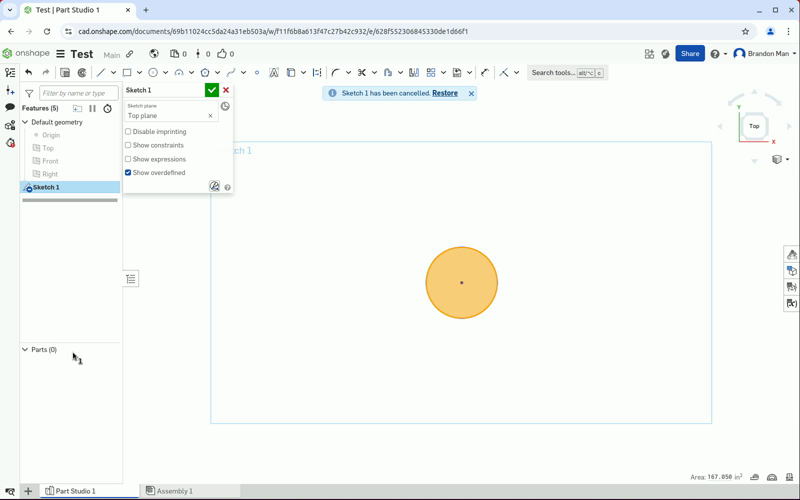
key(shift+y)
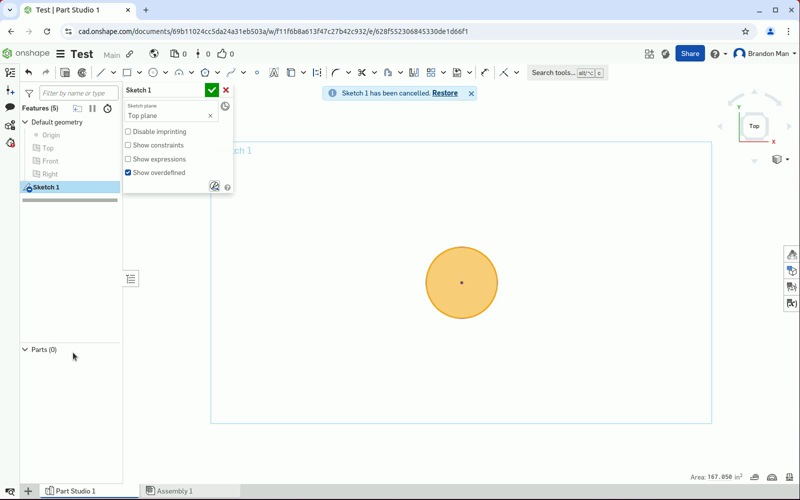
key(shift+e)
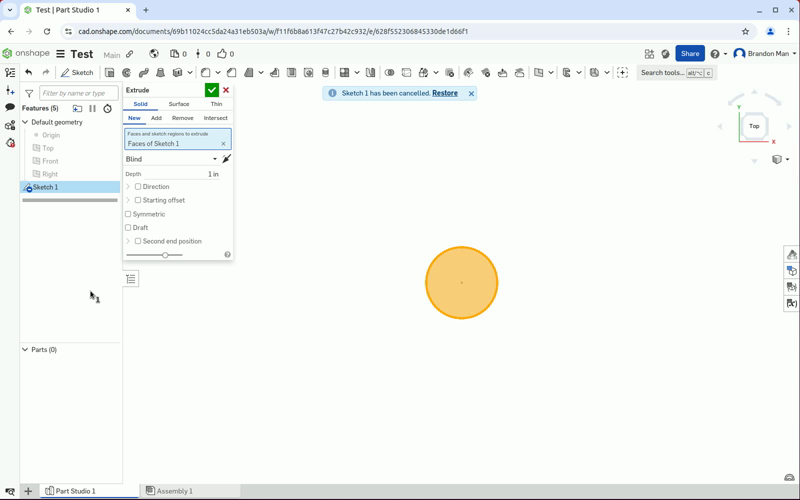
mouse_move(143, 106)
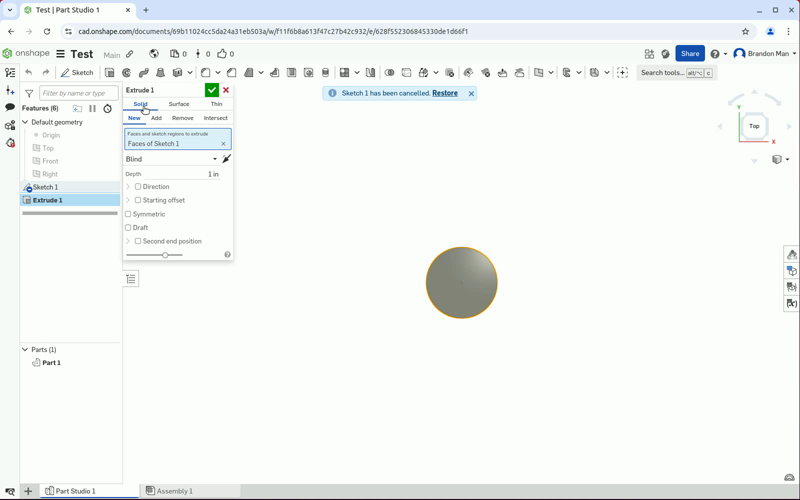
click(143, 106)
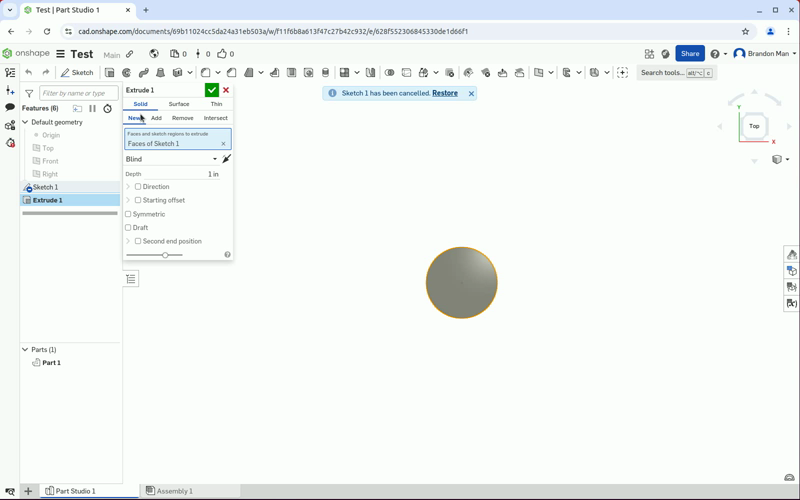
mouse_move(137, 120)
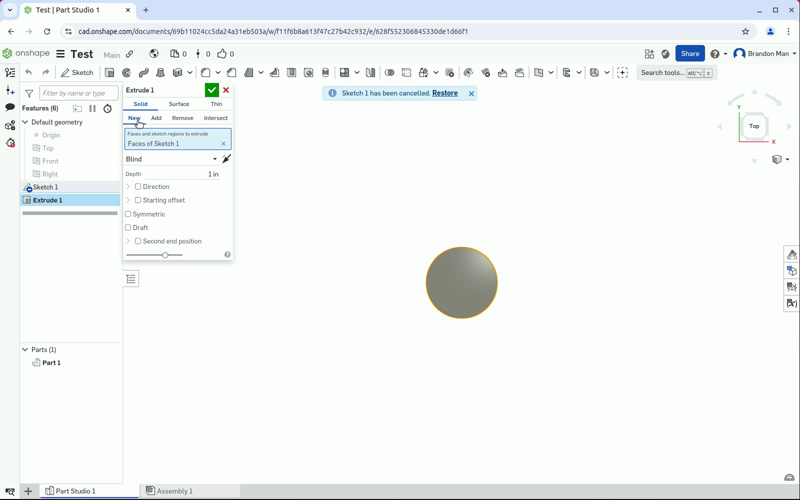
click(137, 120)
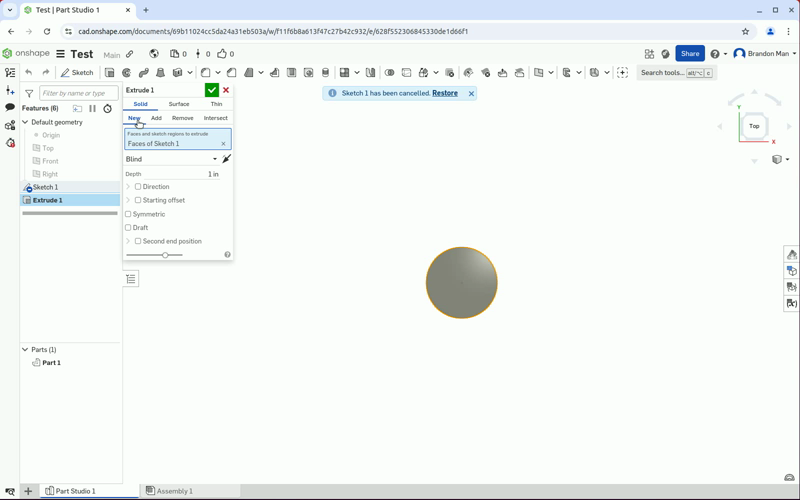
key(tab, 4)
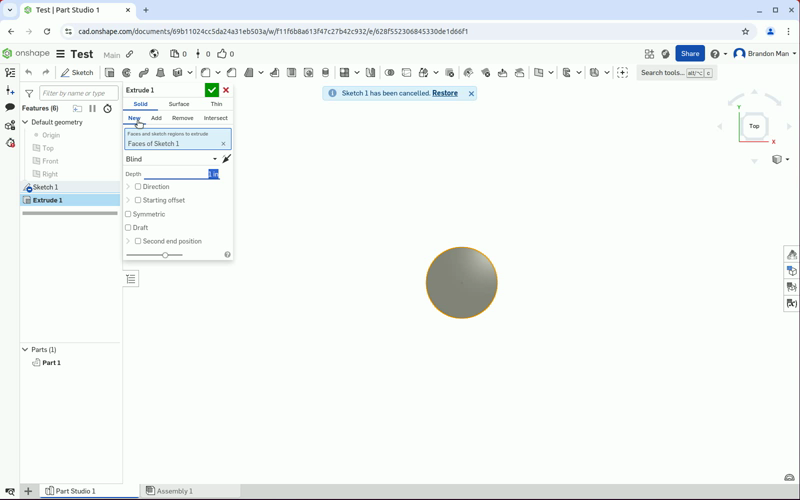
text(23.108)
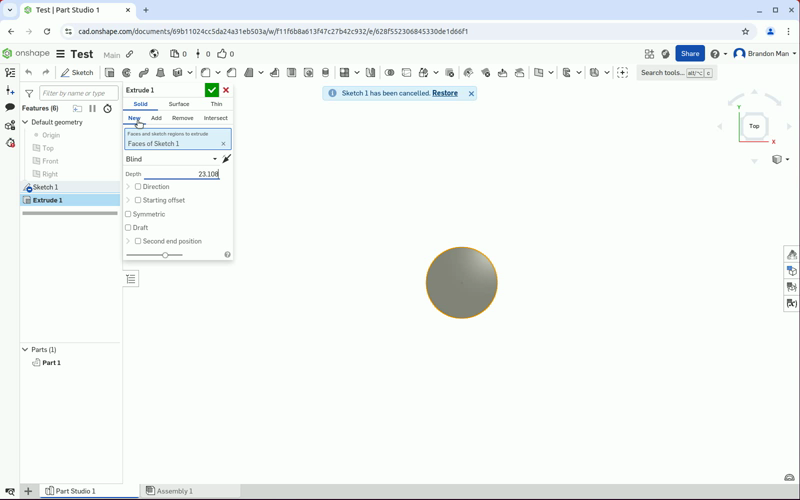
key(enter)
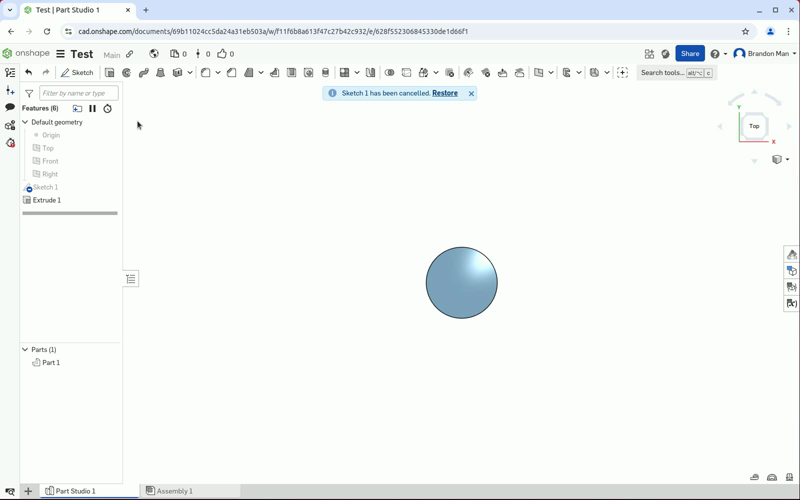
key(shift+h)
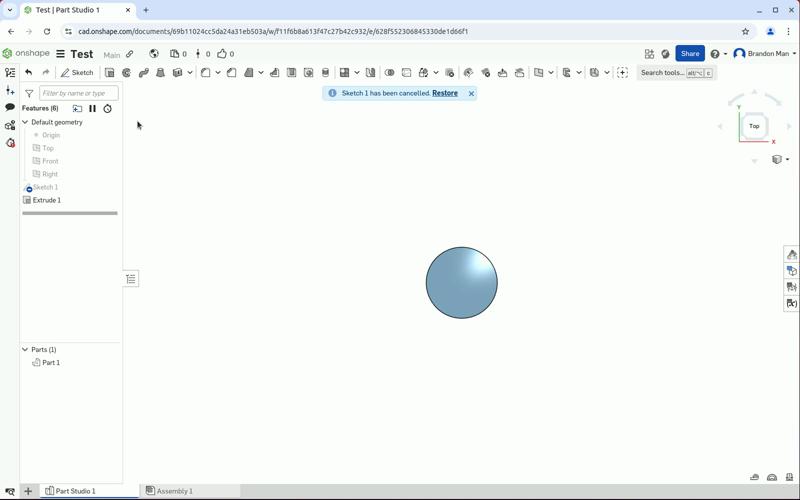
key(shift+h)
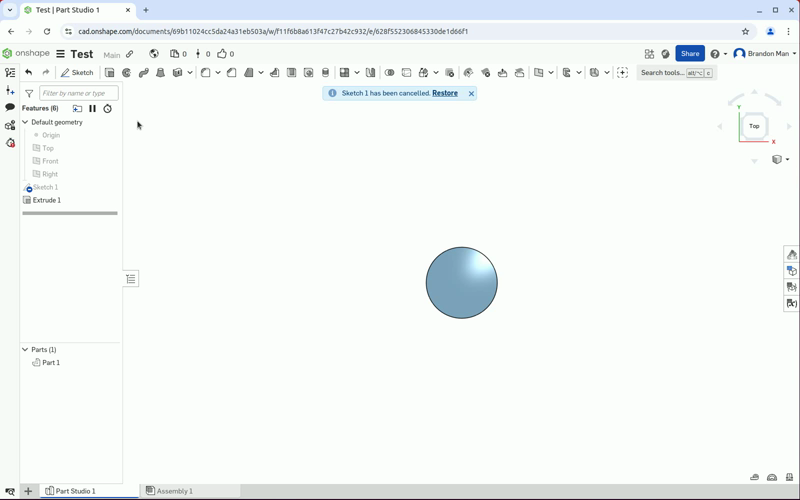
mouse_move(73, 189)
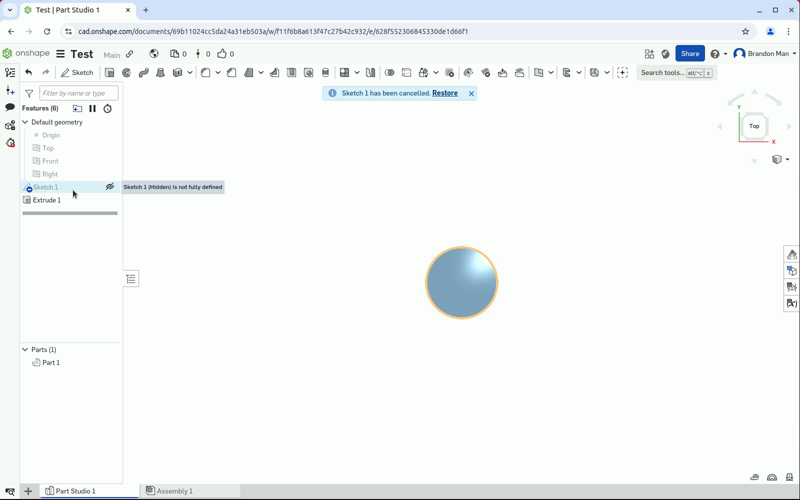
click(73, 189)
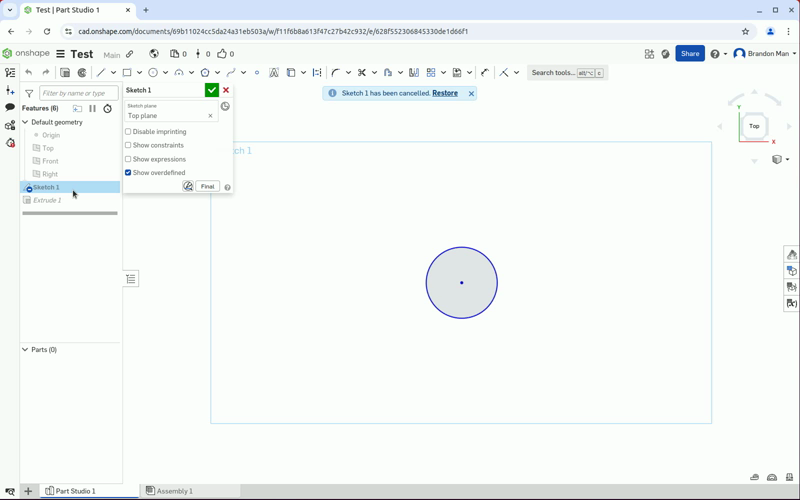
mouse_move(229, 92)
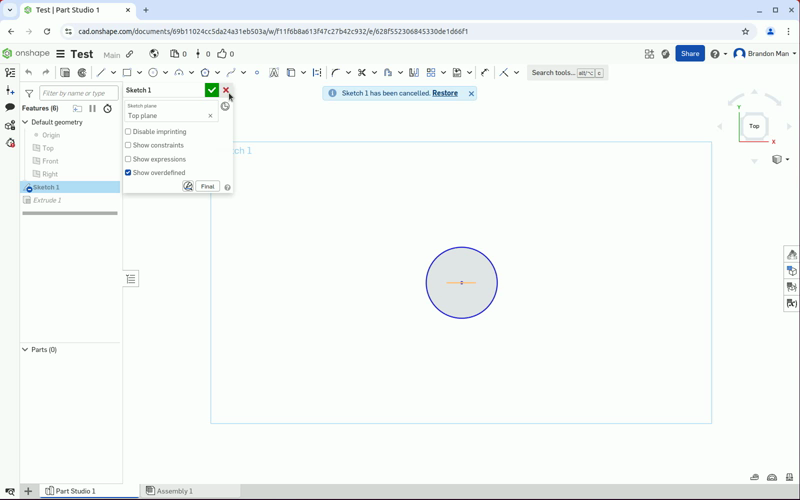
click(229, 92)
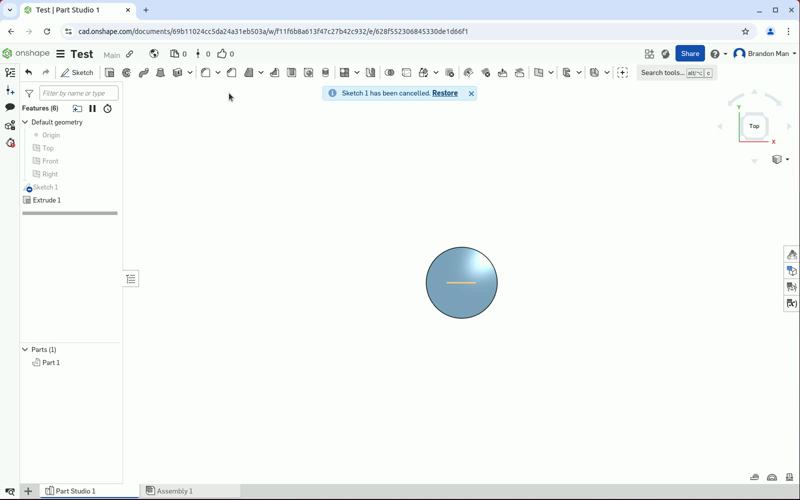
mouse_move(541, 75)
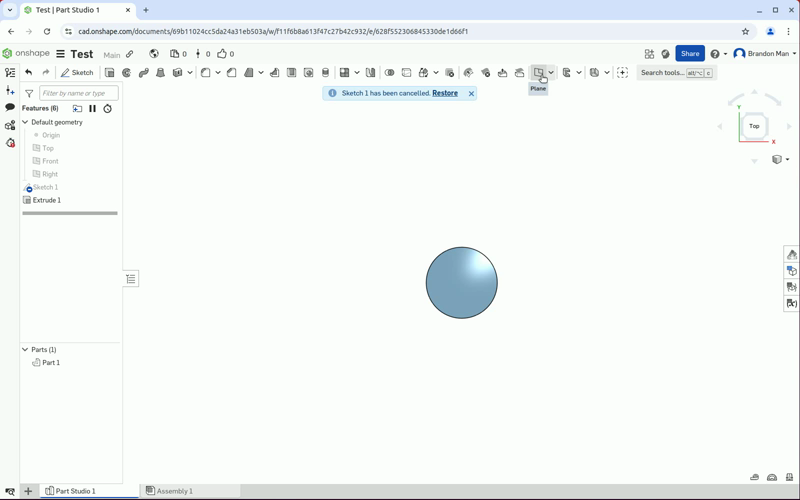
click(541, 75)
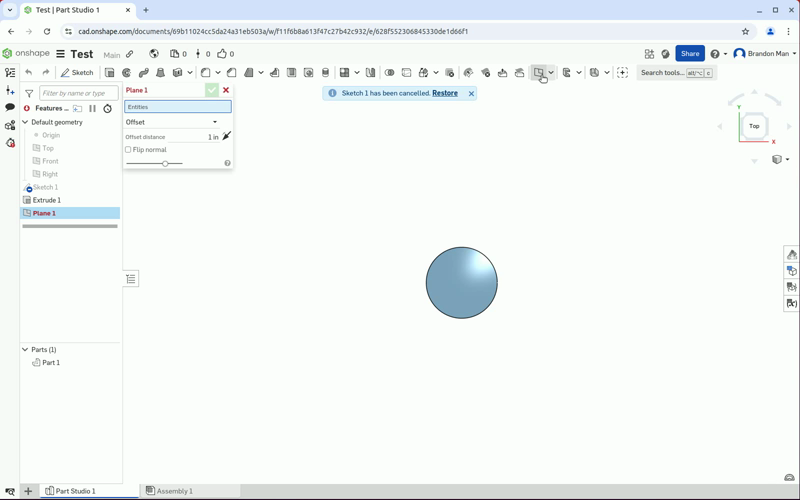
mouse_move(73, 150)
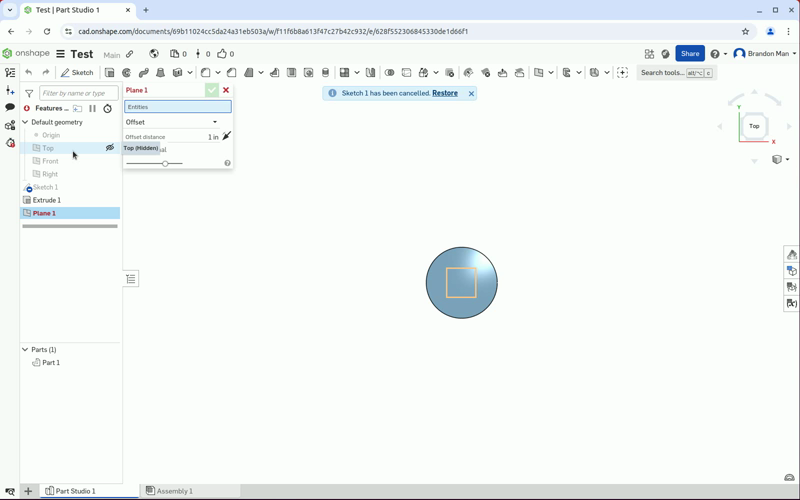
click(73, 150)
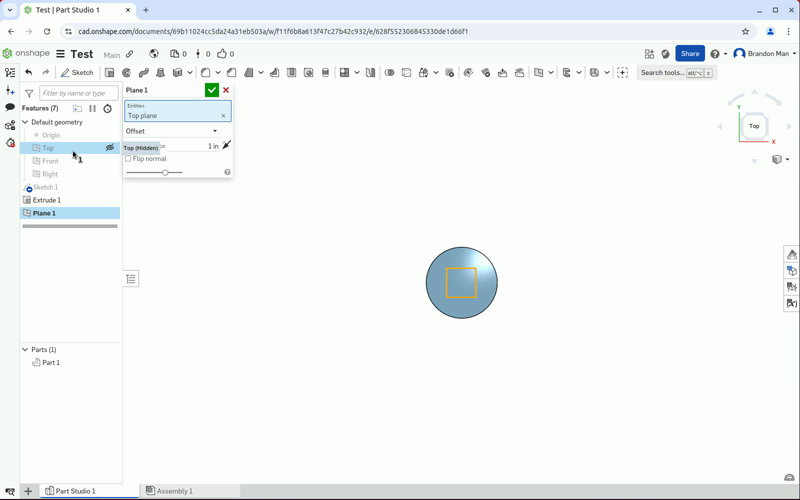
key(tab, 2)
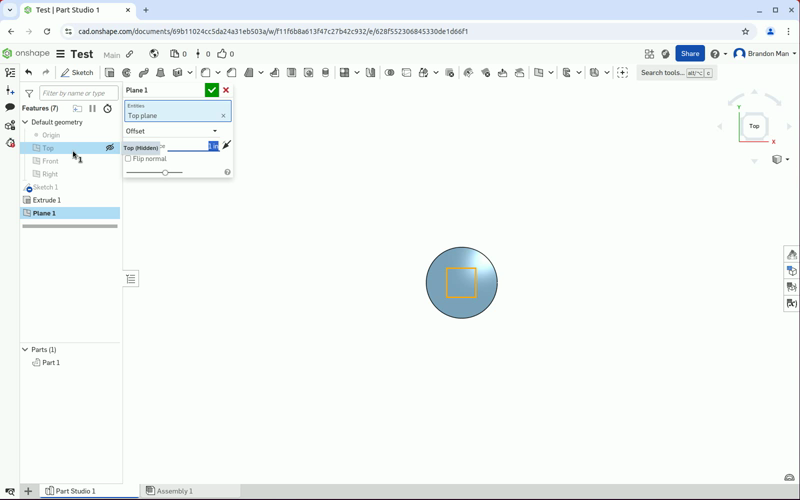
text(23.108)
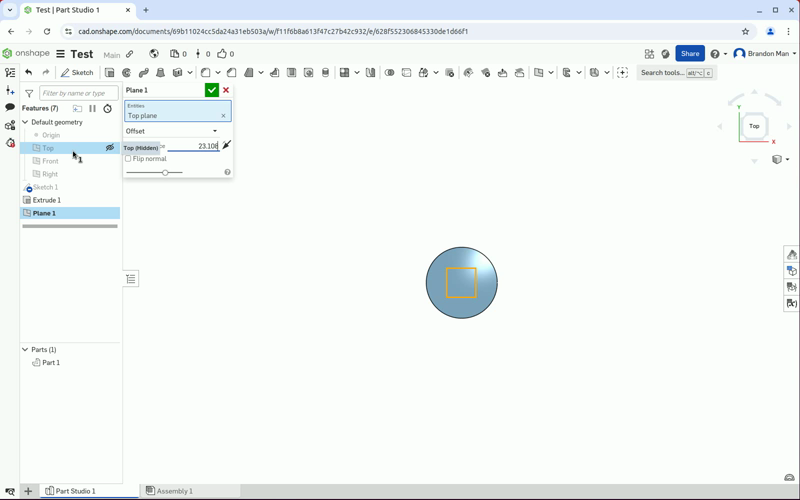
key(enter, 2)
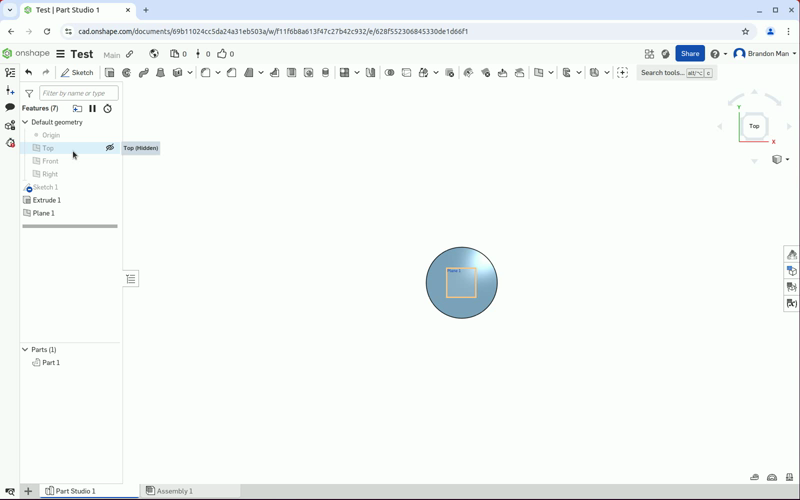
key(shift+s)
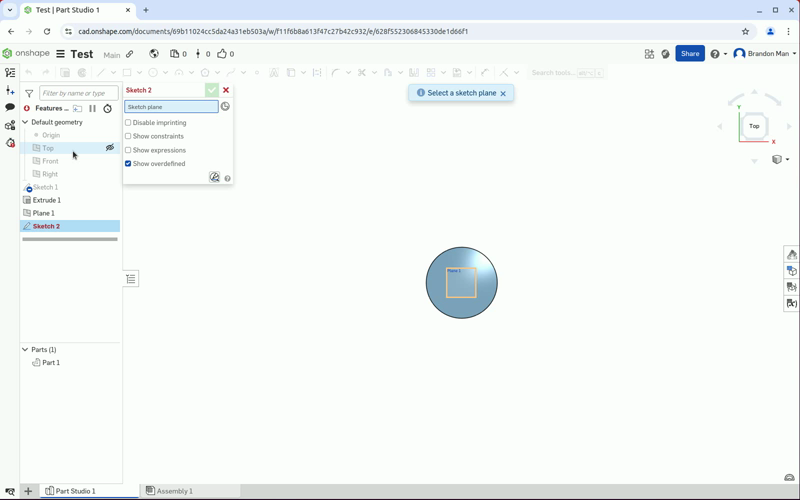
mouse_move(73, 215)
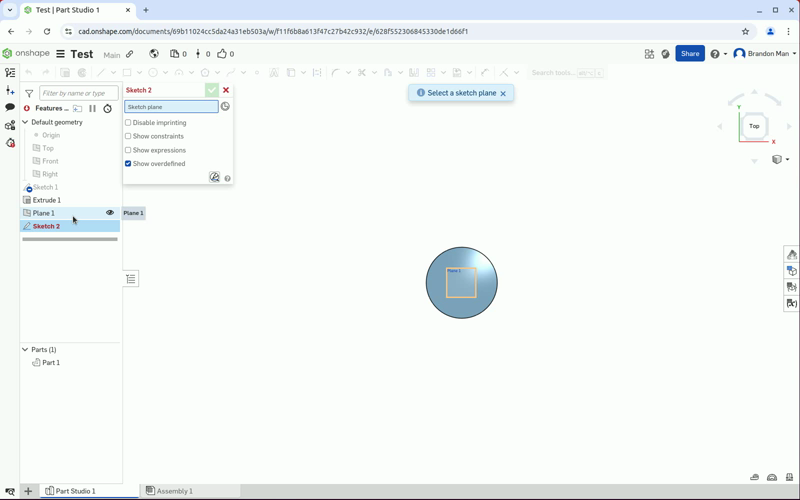
click(73, 215)
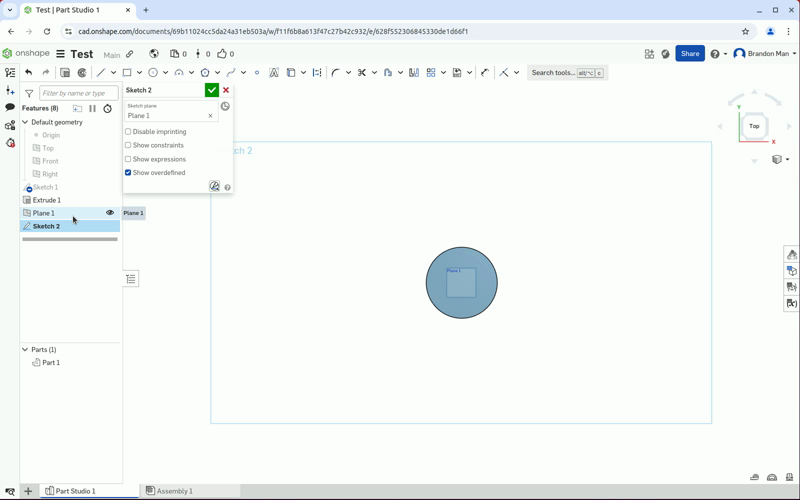
mouse_move(73, 352)
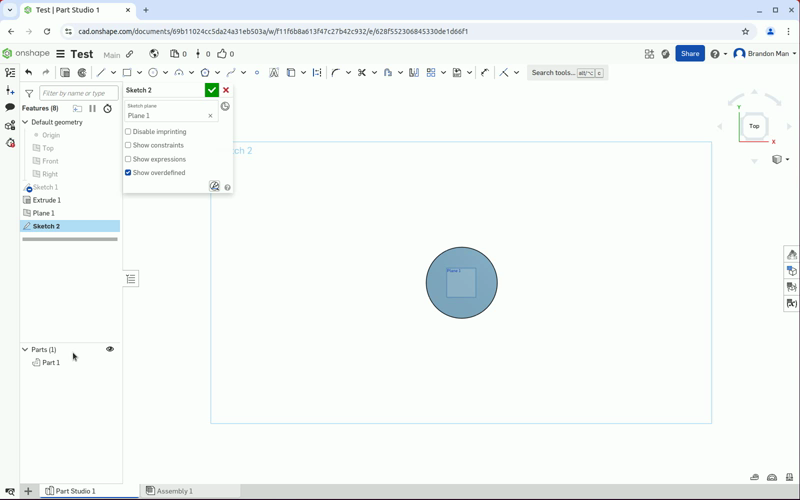
key(y)
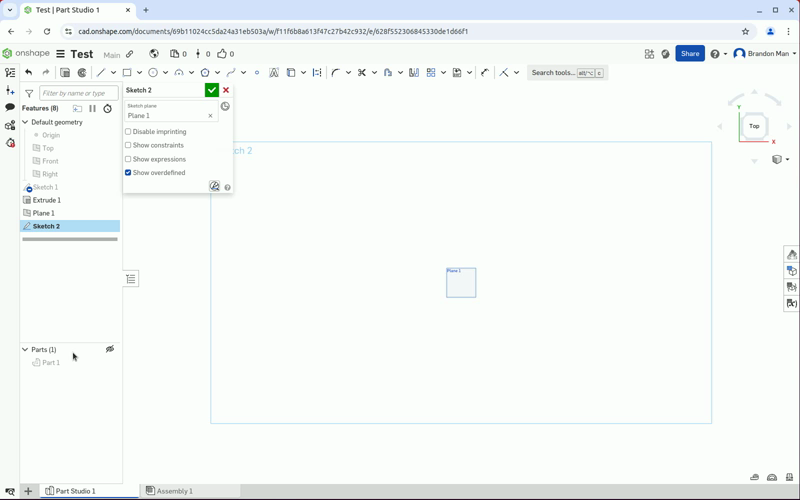
key(c)
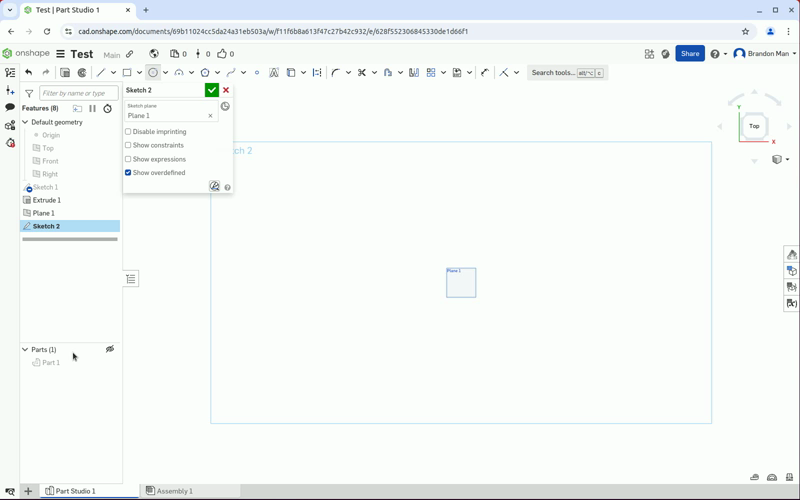
key_down(shift)
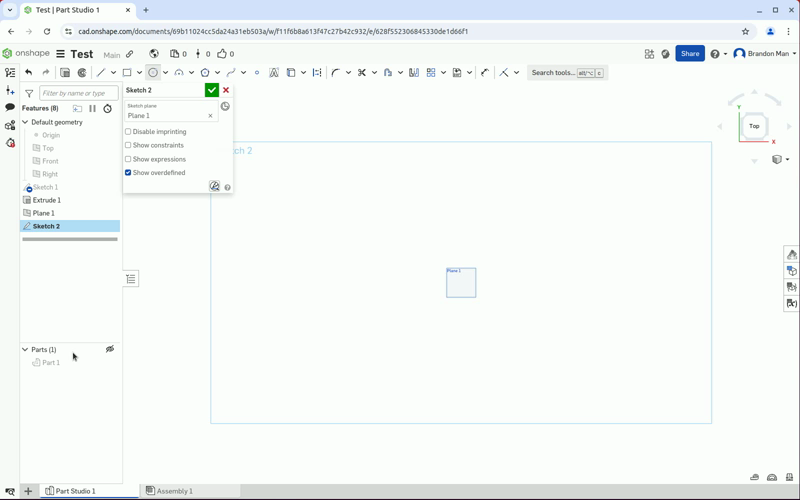
mouse_move(460, 282)
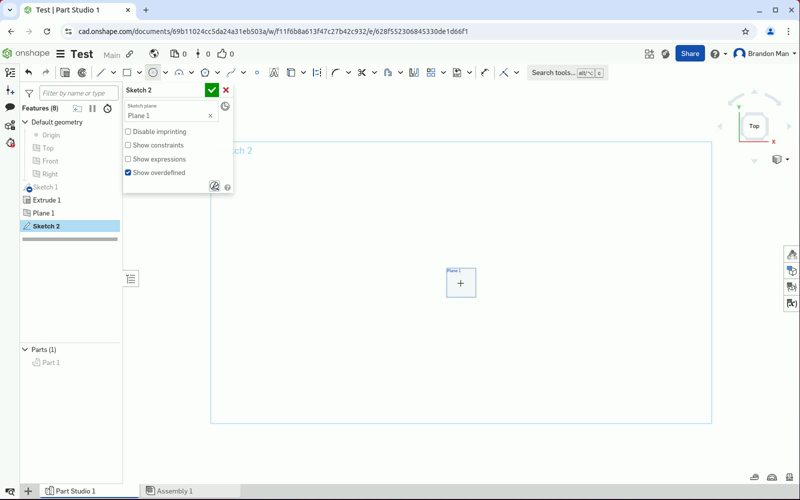
click(460, 282)
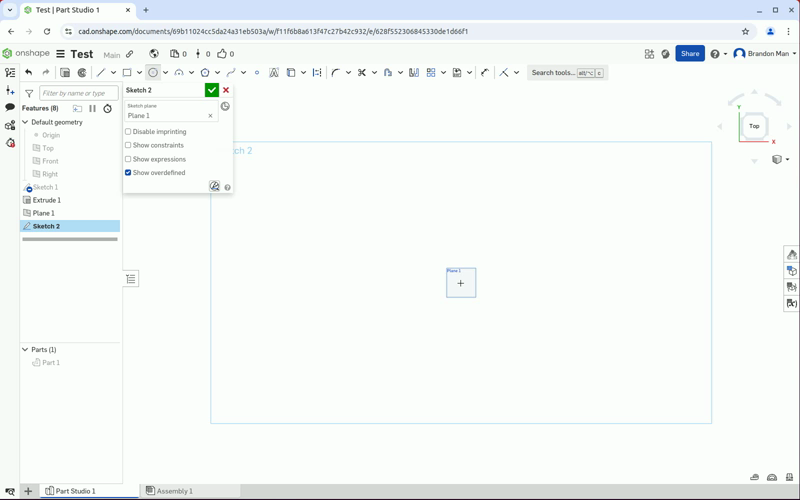
key_up(shift)
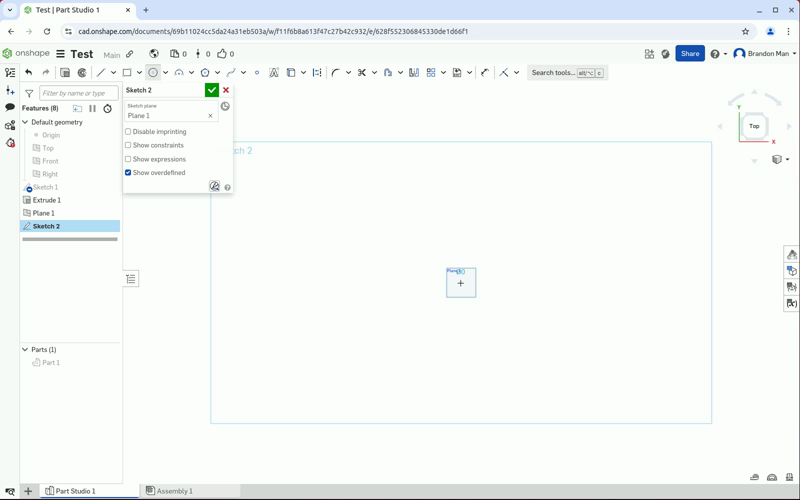
mouse_move(491, 282)
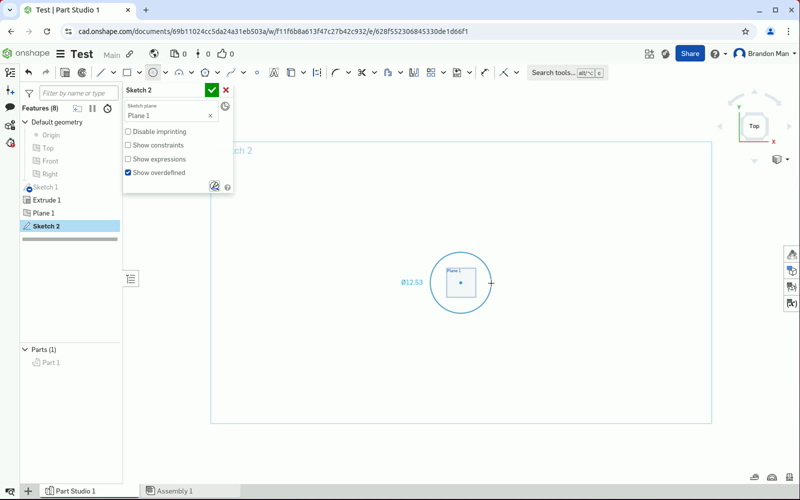
click(491, 282)
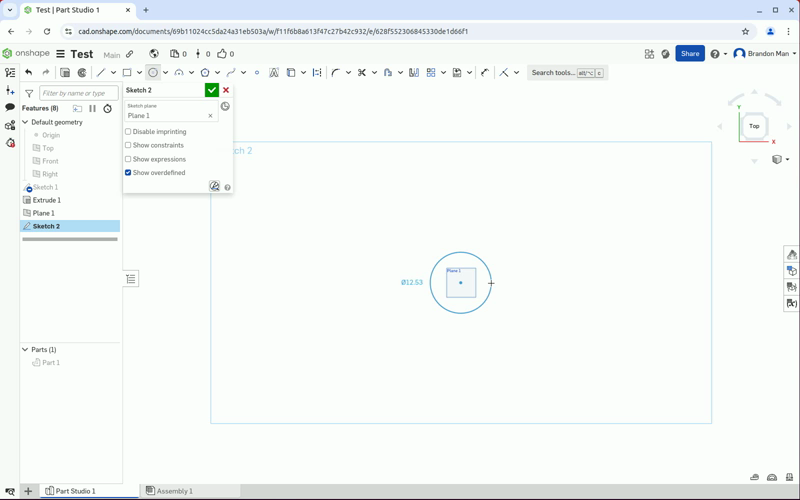
key(esc)
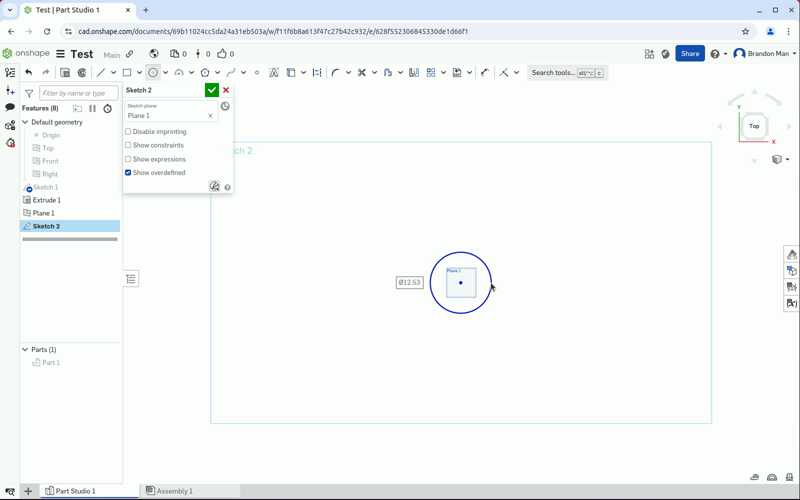
mouse_move(471, 262)
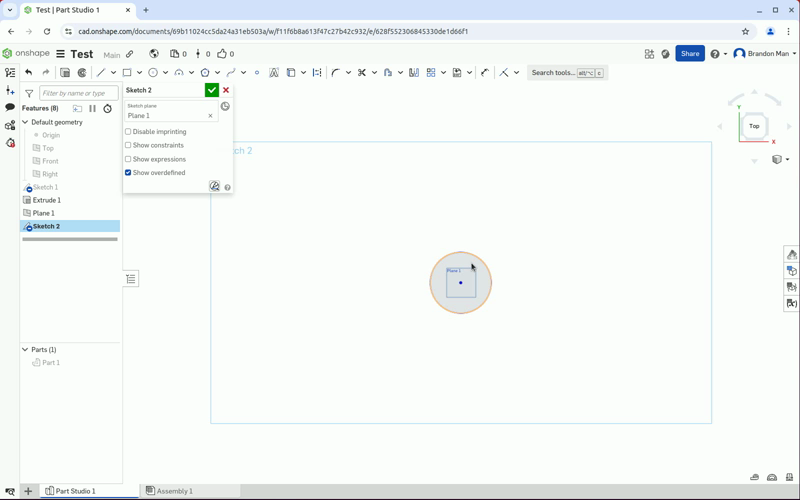
click(471, 262)
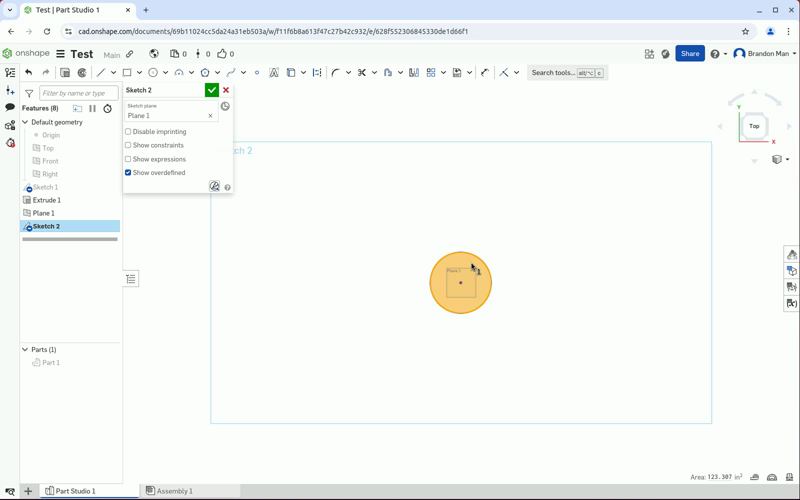
mouse_move(73, 352)
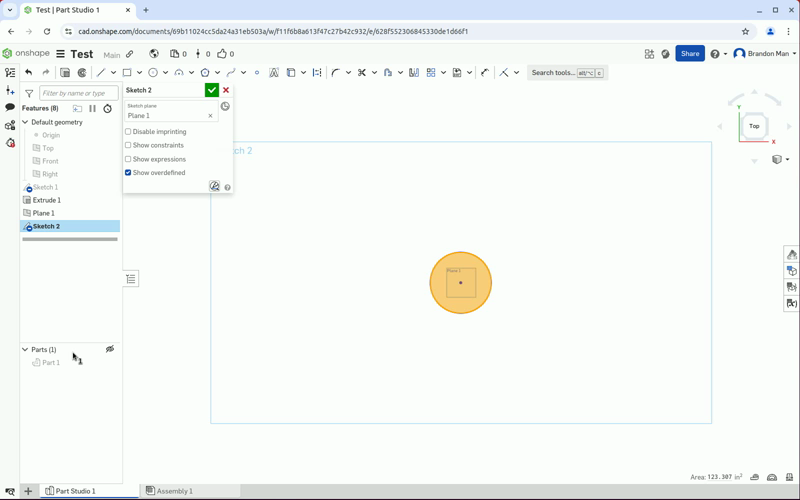
key(shift+y)
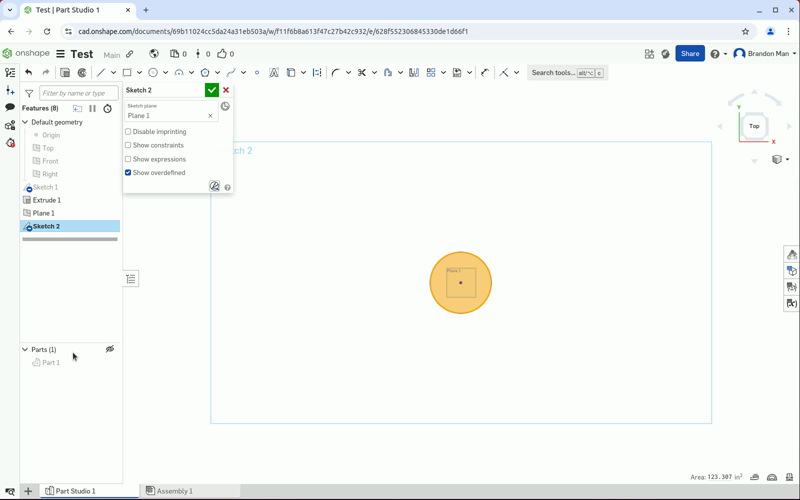
key(shift+e)
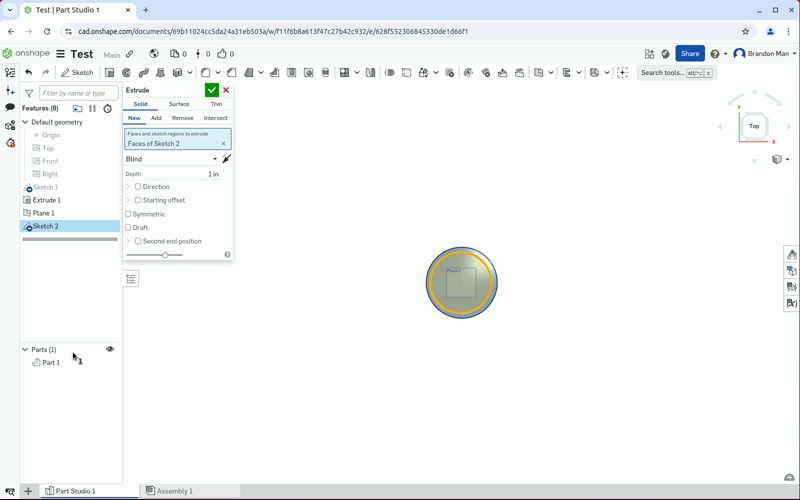
mouse_move(143, 106)
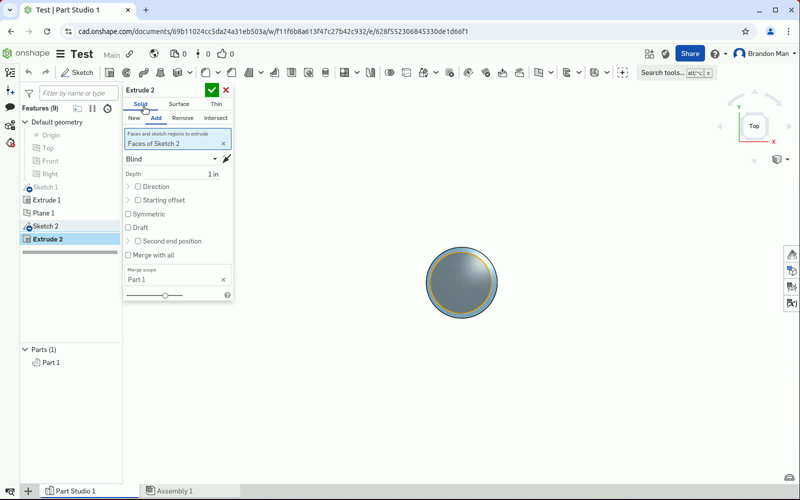
click(143, 106)
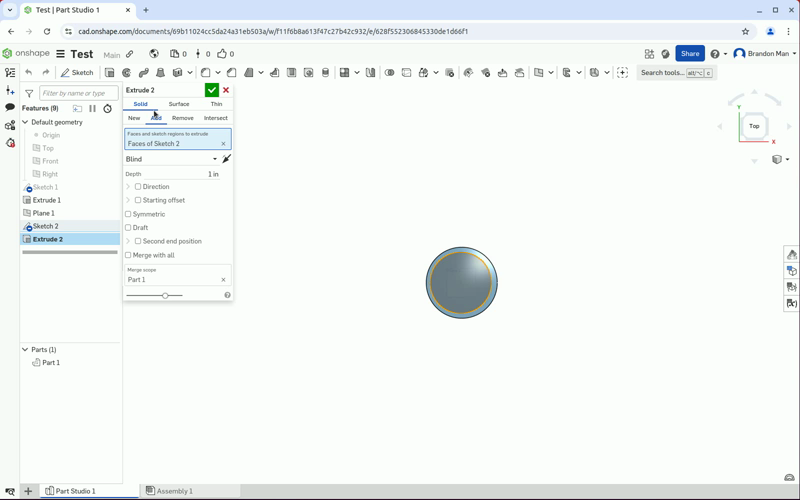
mouse_move(186, 120)
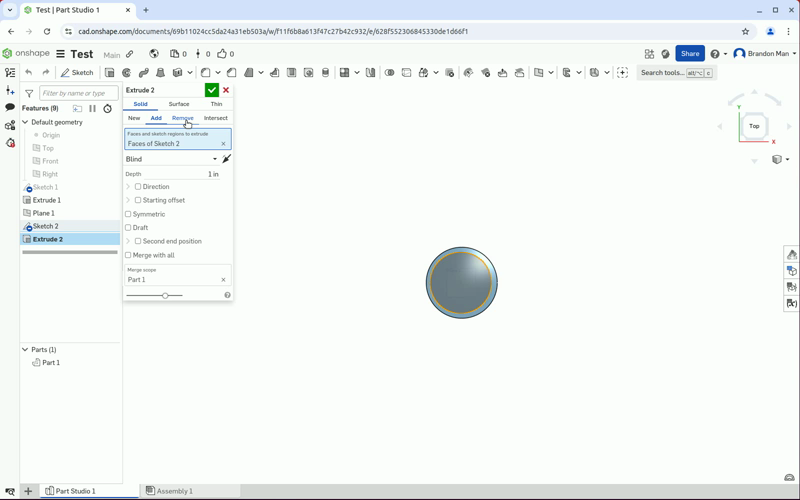
click(186, 120)
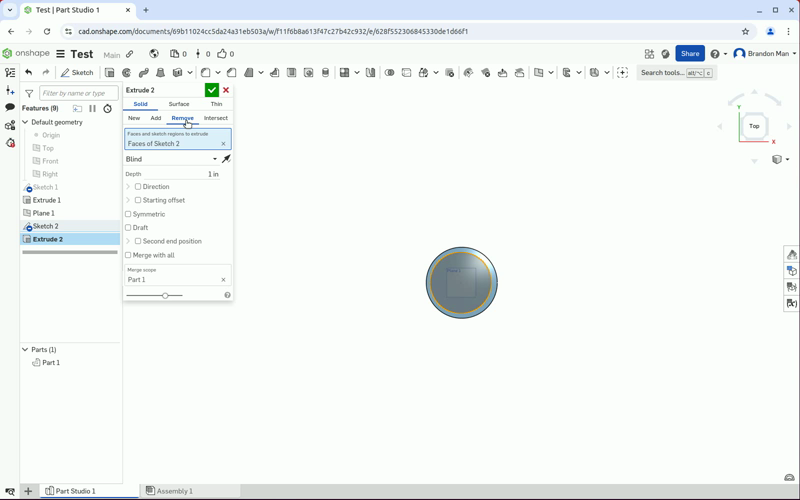
key(tab, 4)
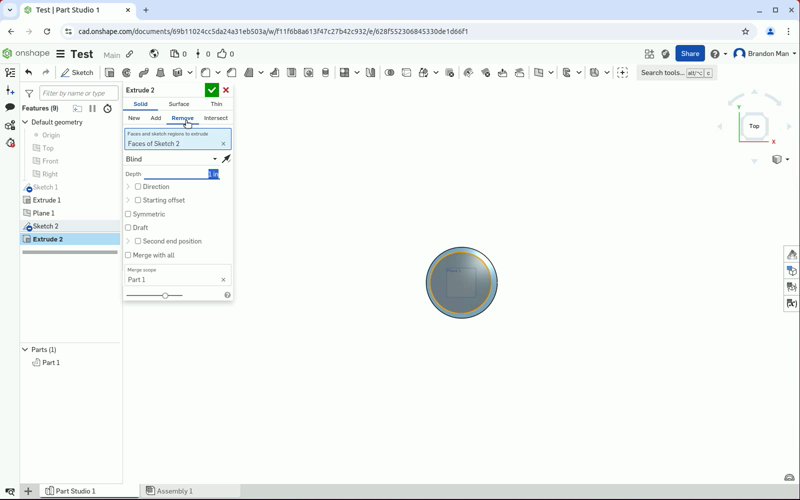
text(20.942)
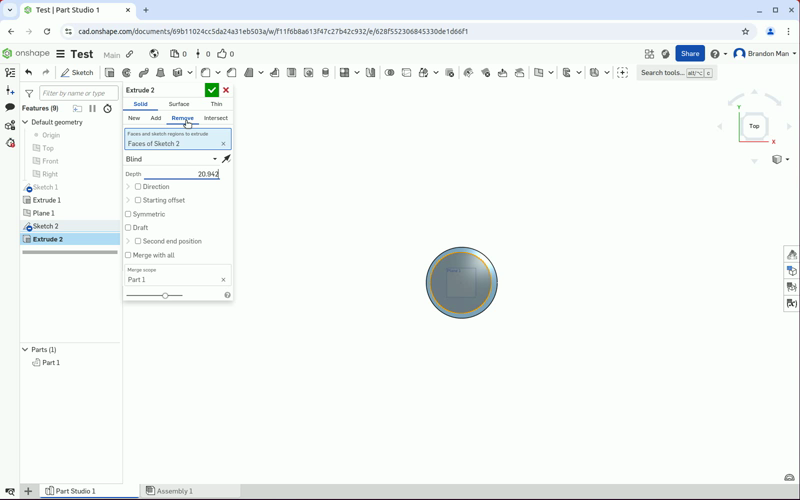
key(tab, 6)
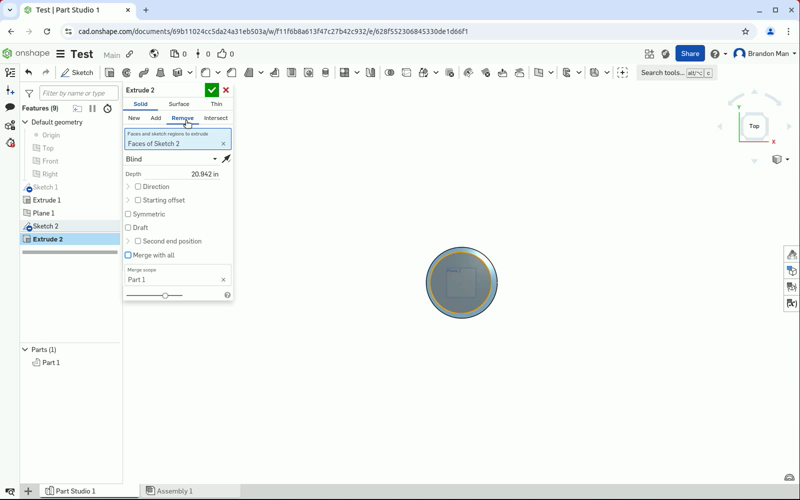
key(space)
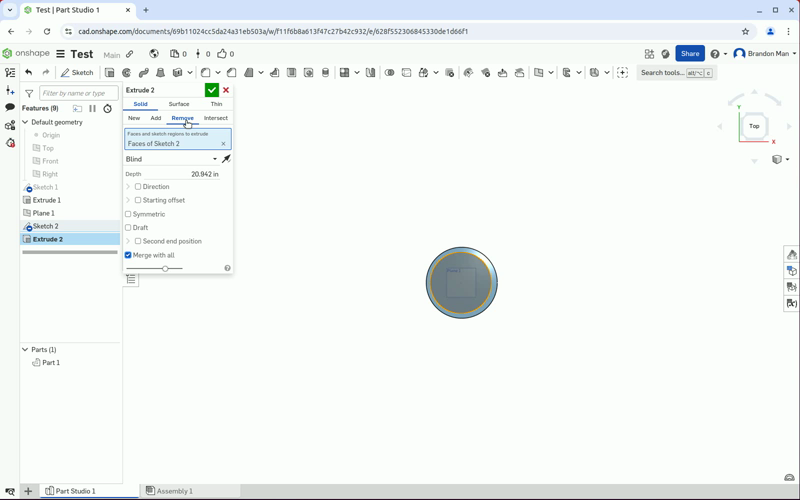
key(enter)
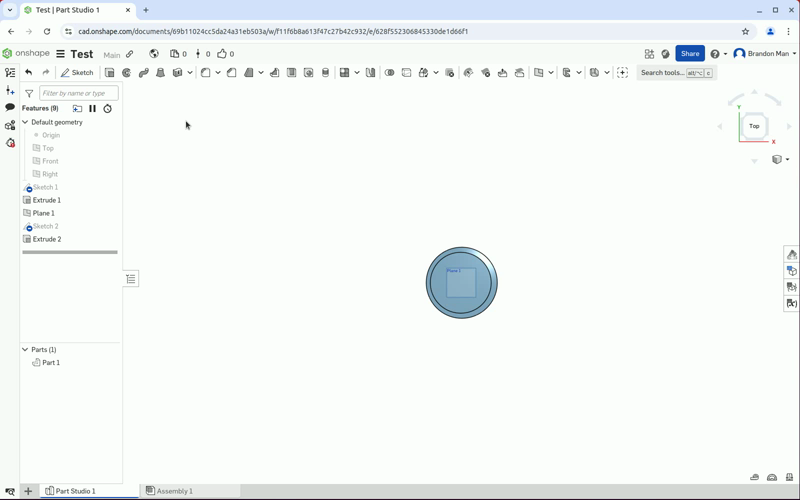
key(shift+h)
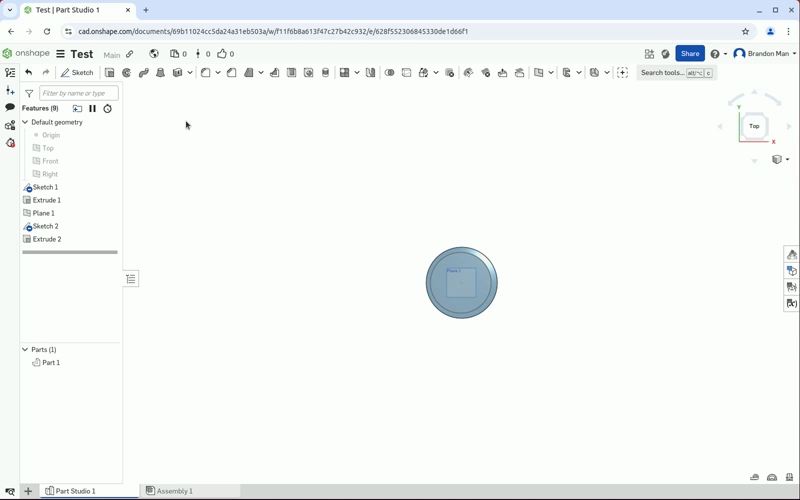
key(shift+h)
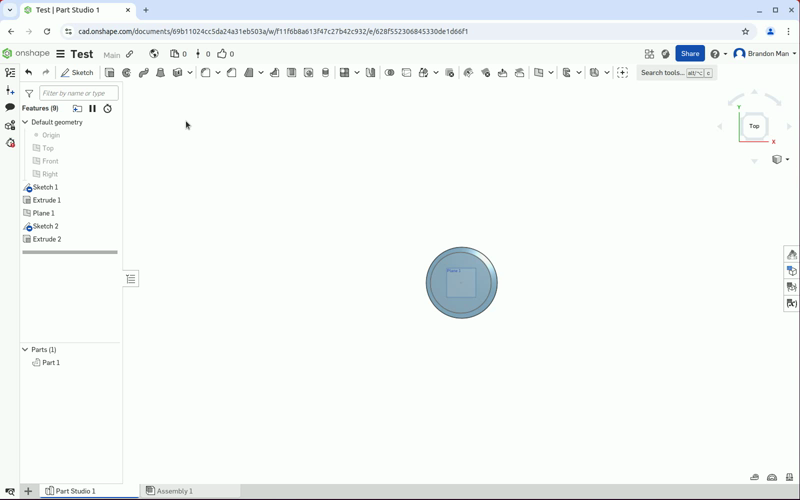
key(shift+7)
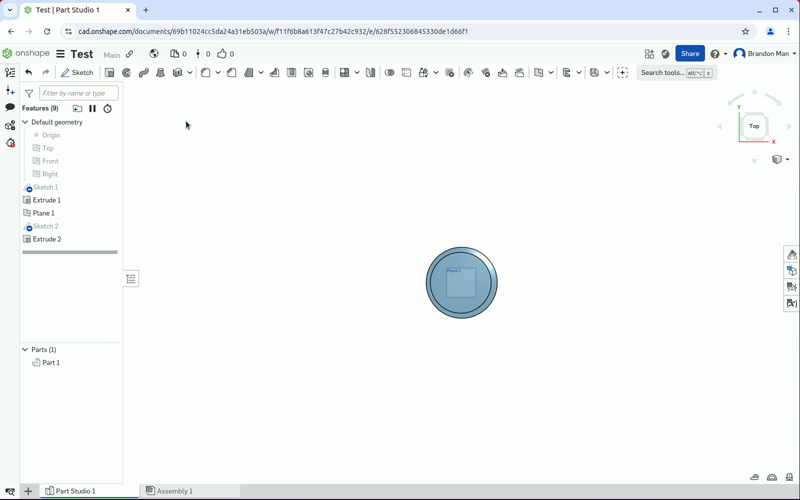
key(up, 3)
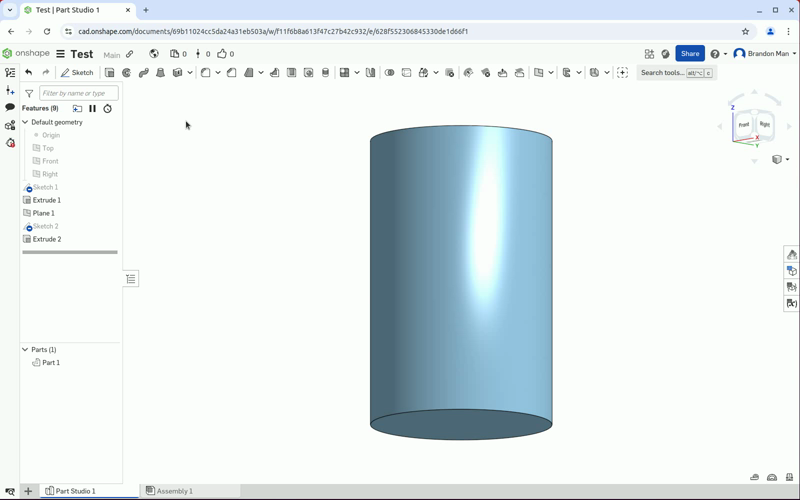
key(left, 3)
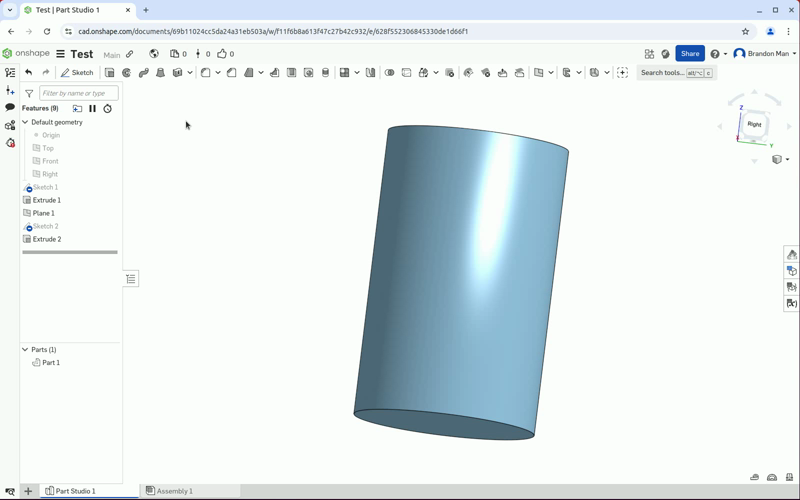
key(right, 3)
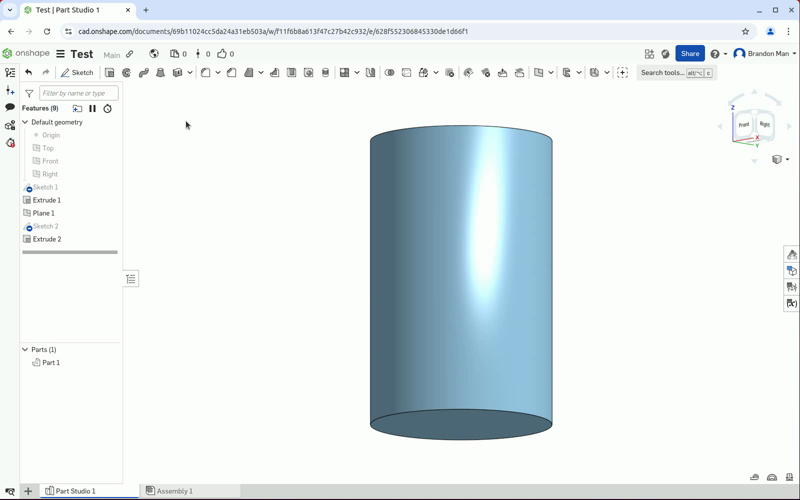
key(down, 3)
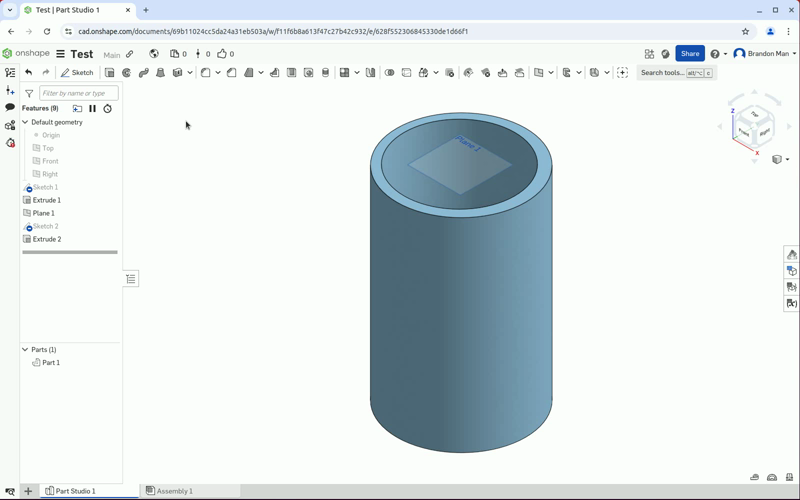
mouse_move(73, 189)
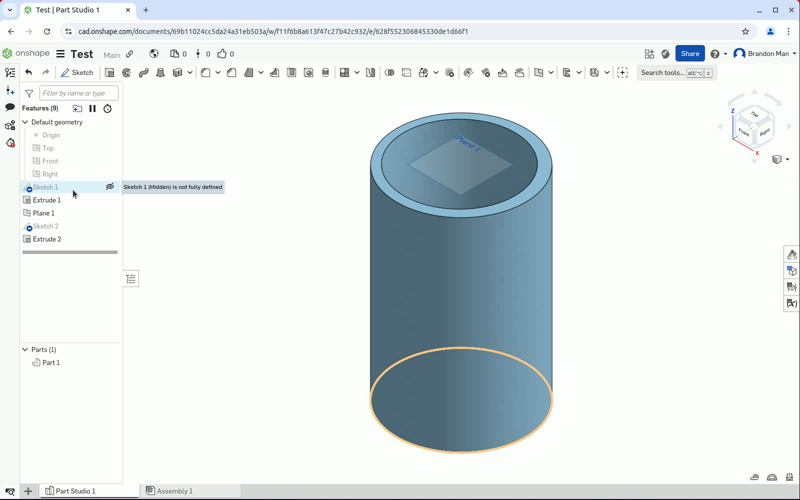
click(73, 189)